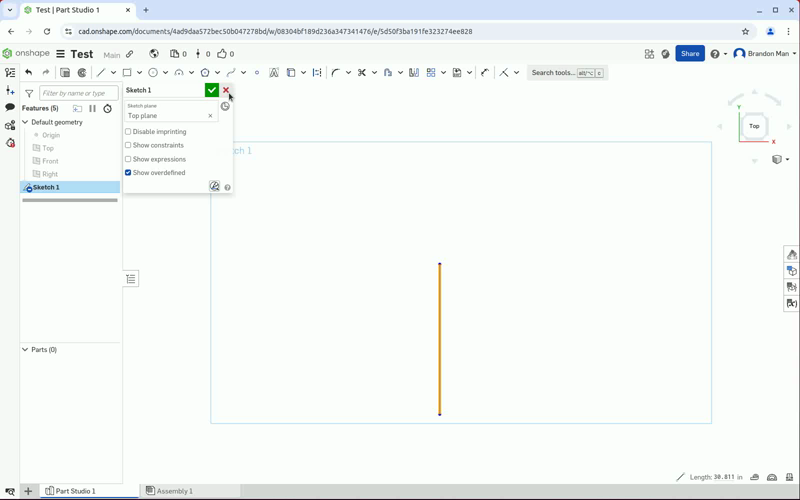
key(shift+h)
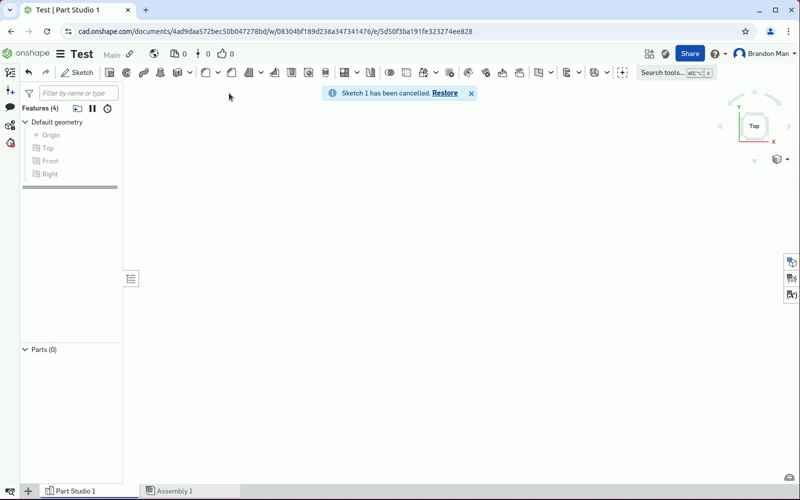
mouse_move(73, 352)
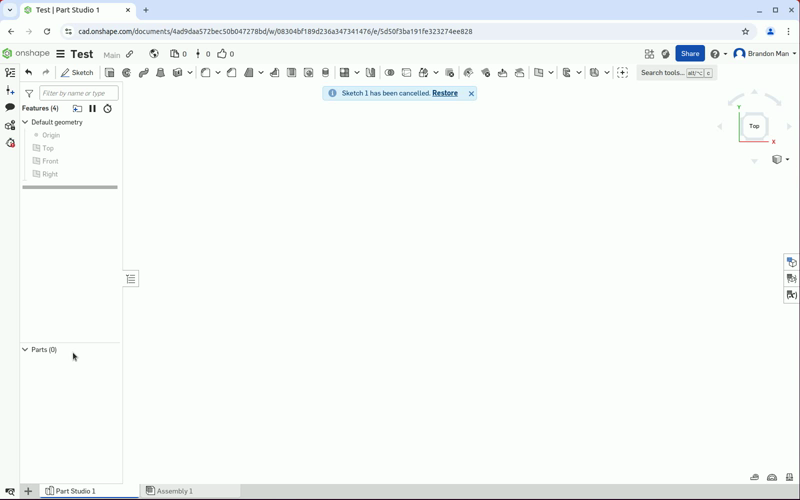
key(y)
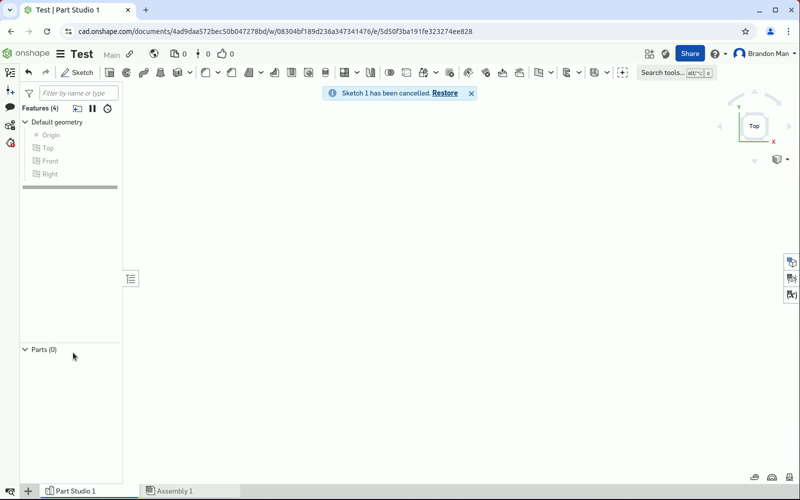
key(shift+p)
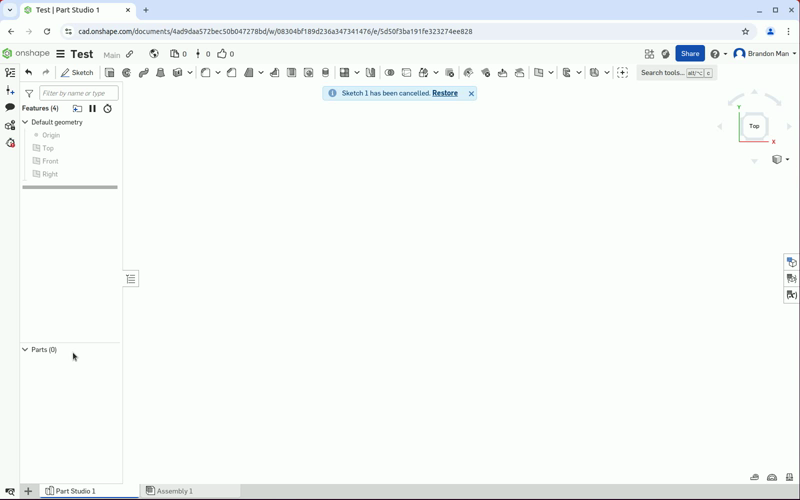
key(space)
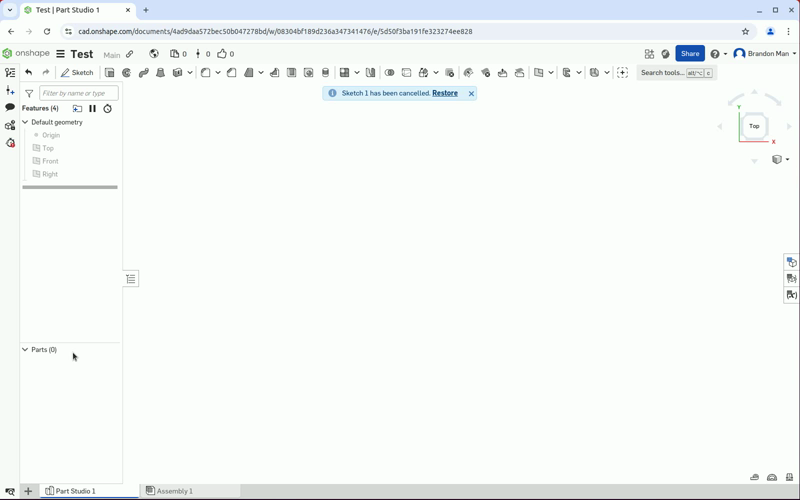
key_down(shift)
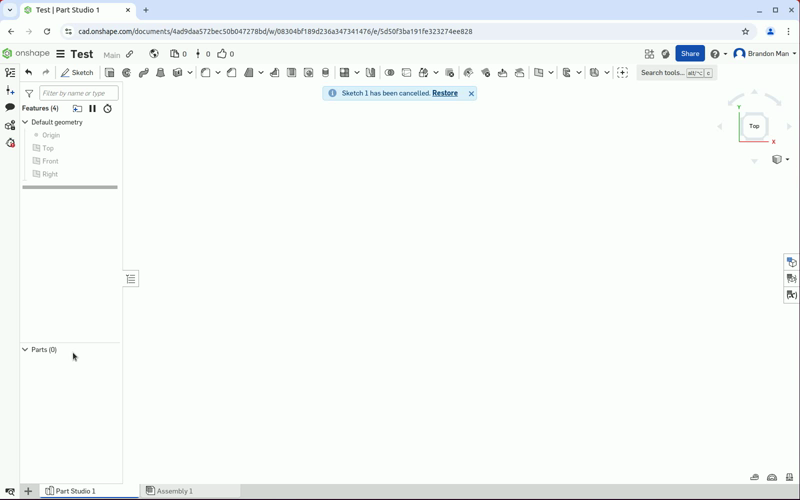
key(up)
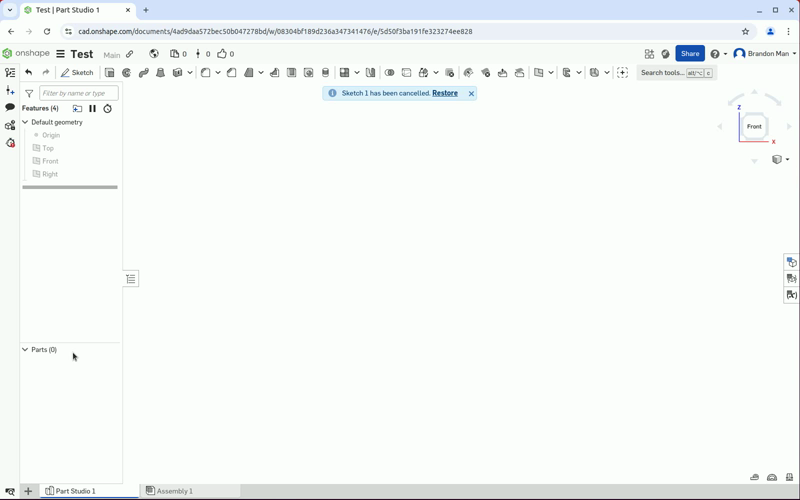
key_up(shift)
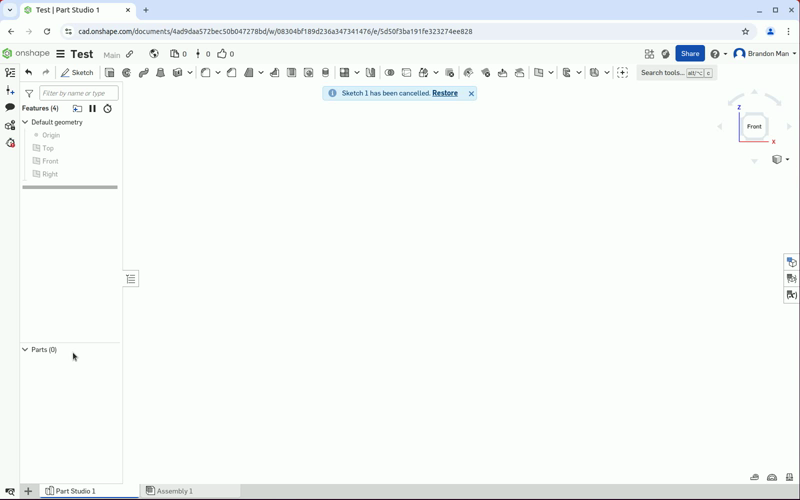
mouse_move(73, 352)
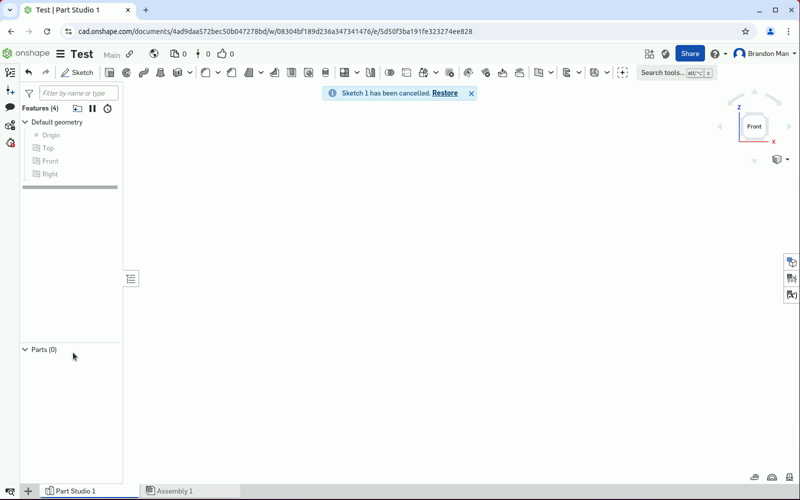
key(shift+y)
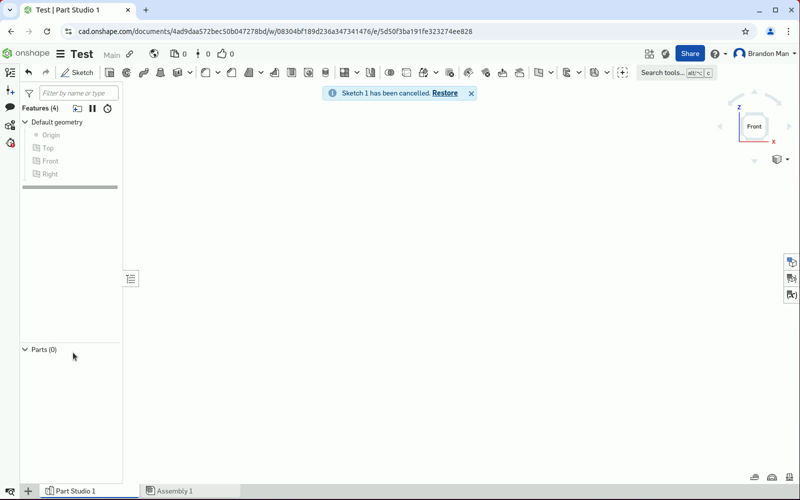
key(shift+s)
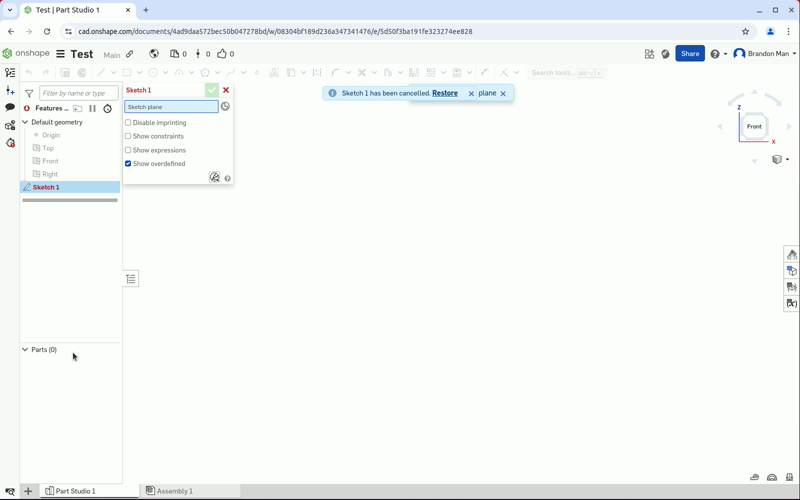
mouse_move(73, 163)
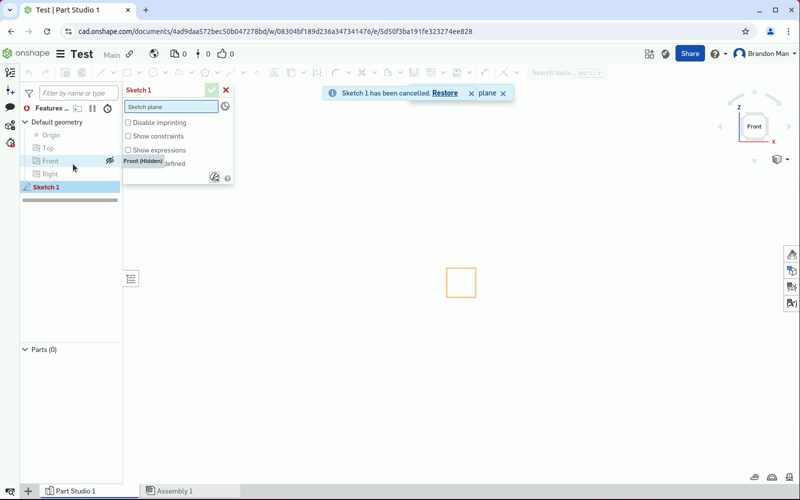
click(73, 163)
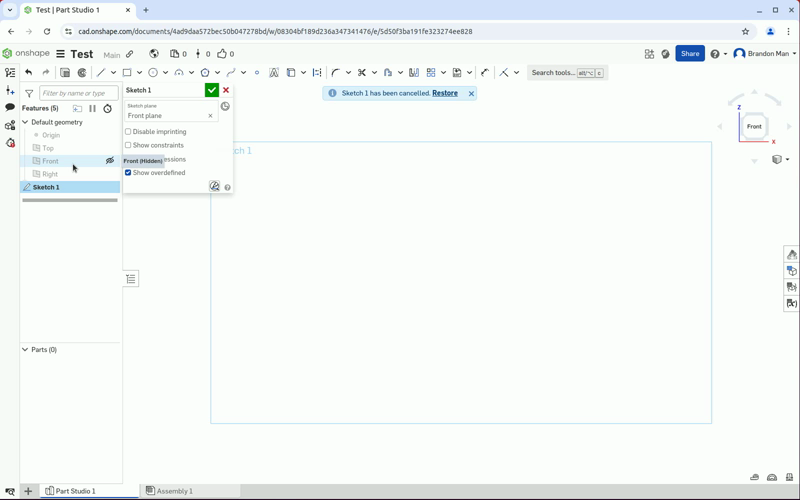
mouse_move(73, 352)
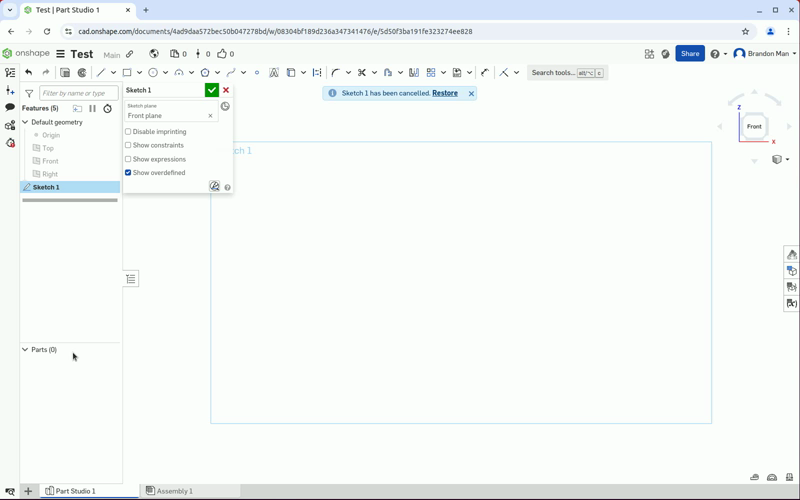
key(y)
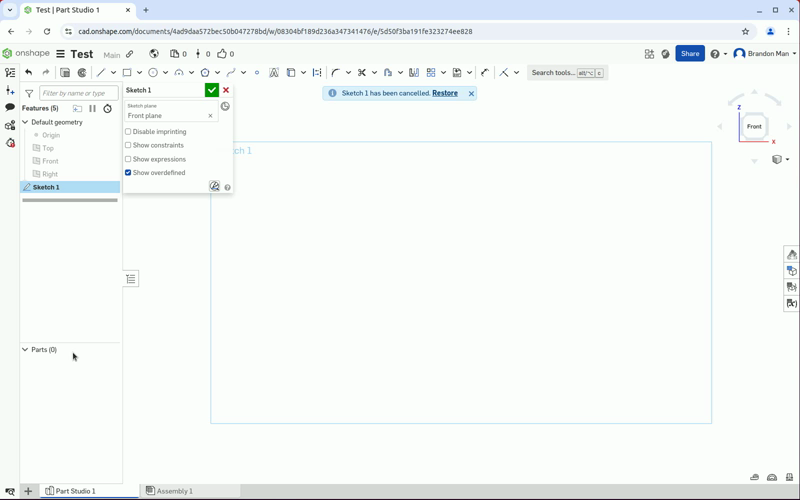
key(c)
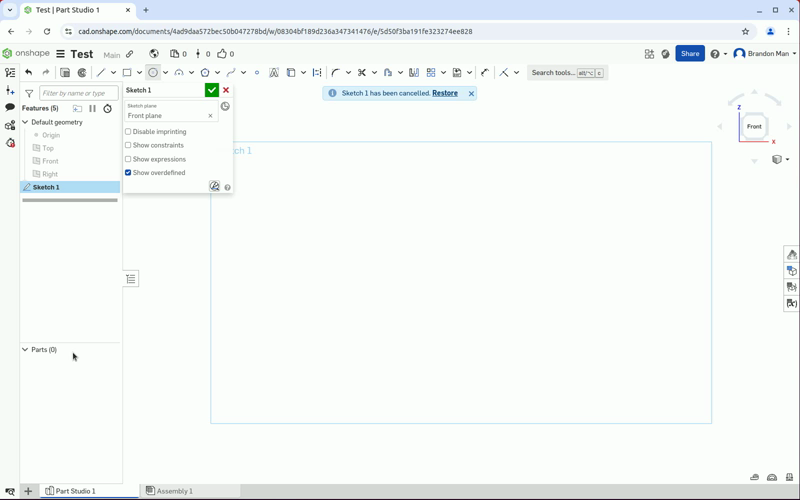
key_down(shift)
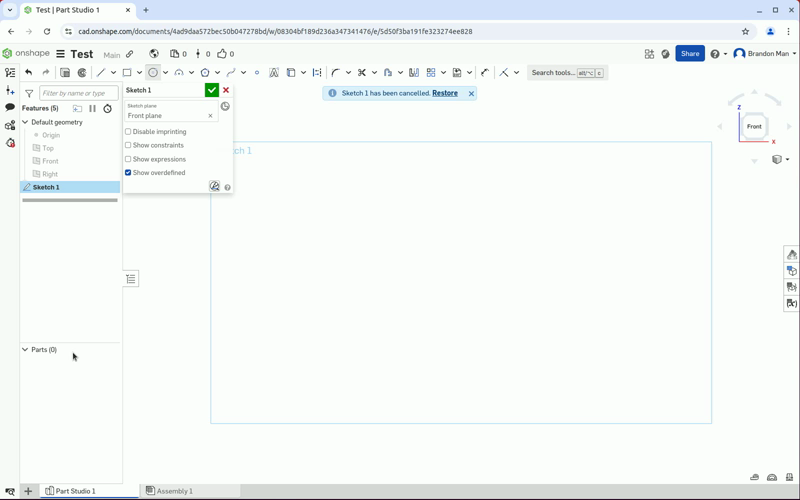
mouse_move(460, 282)
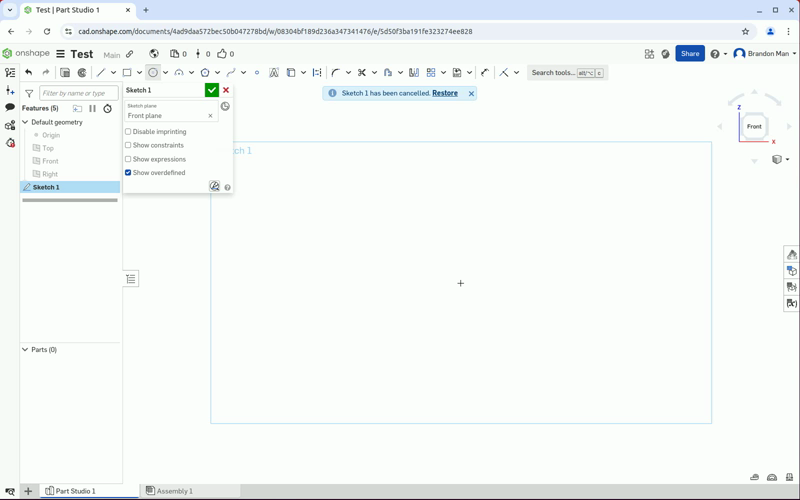
click(460, 282)
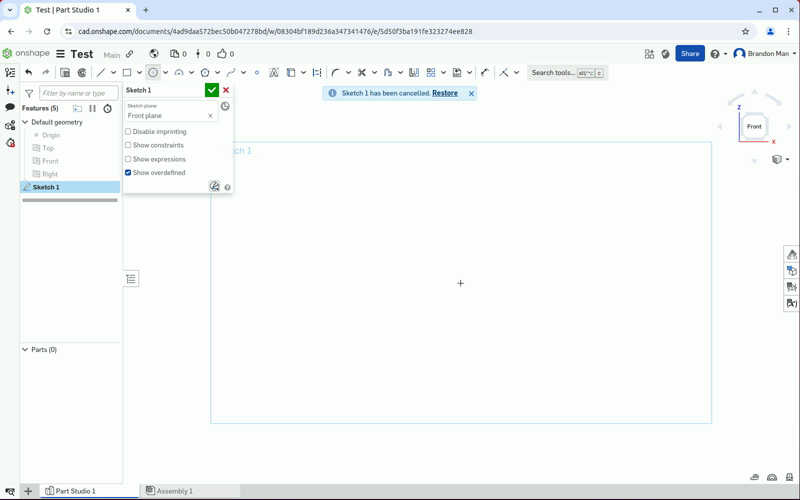
key_up(shift)
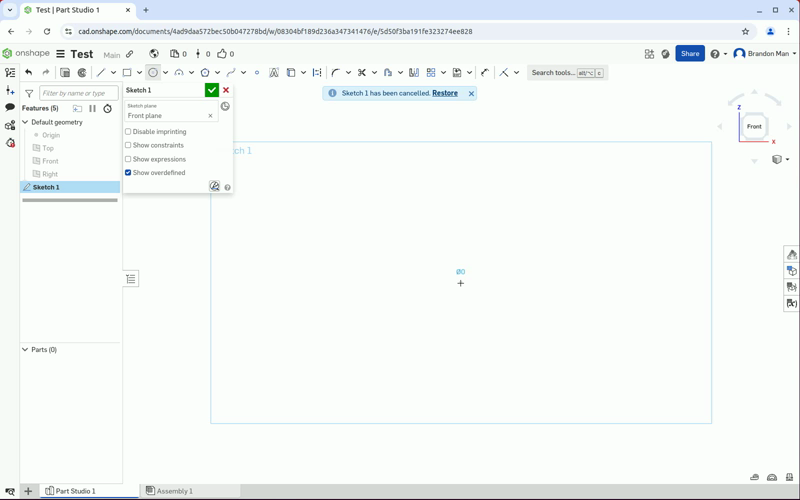
mouse_move(489, 282)
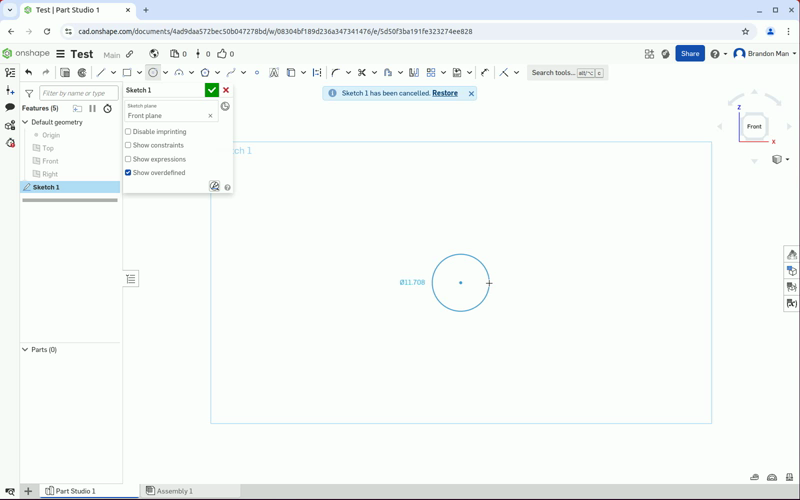
click(489, 282)
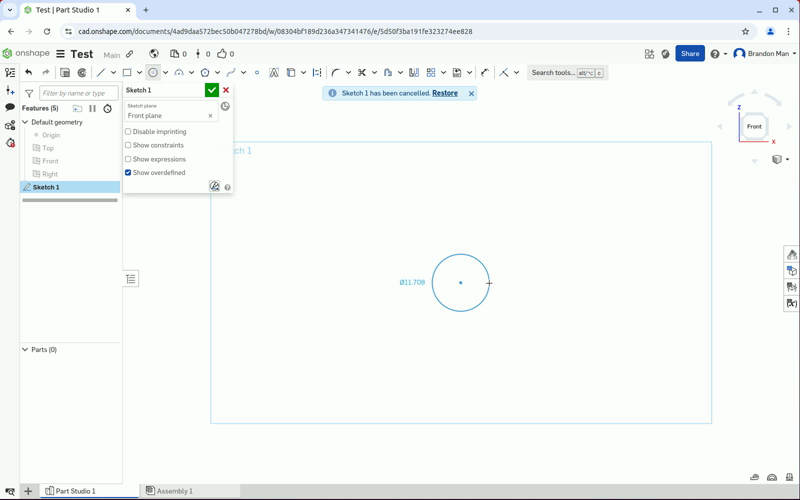
key(esc)
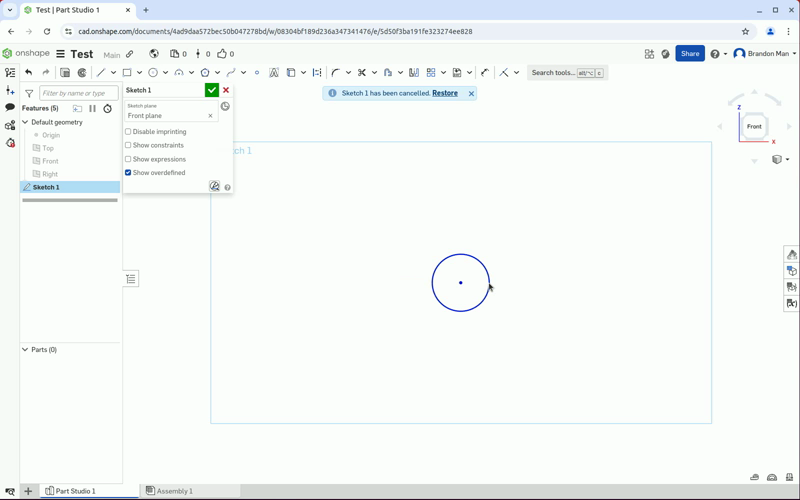
mouse_move(445, 278)
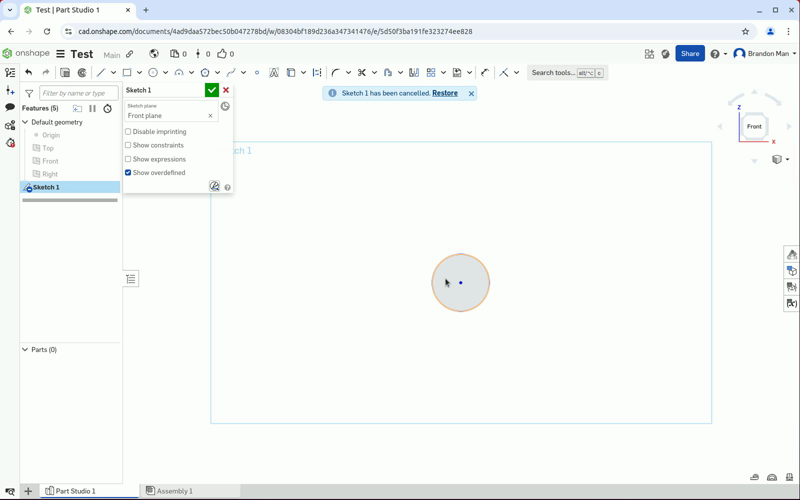
click(445, 278)
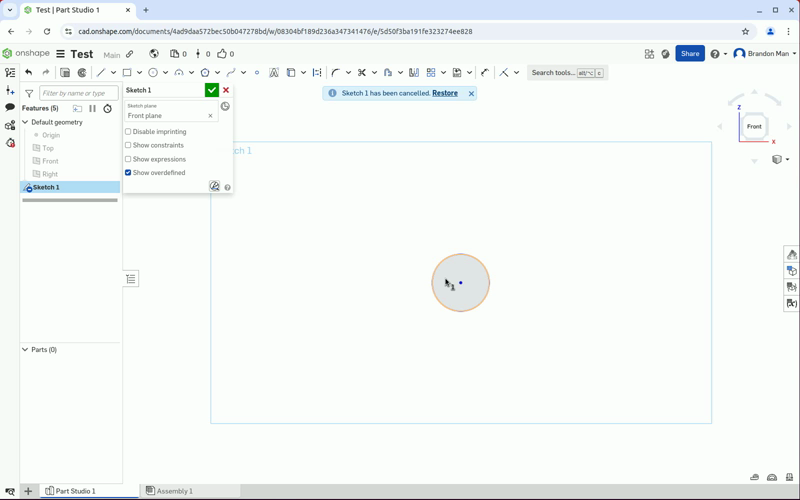
mouse_move(73, 352)
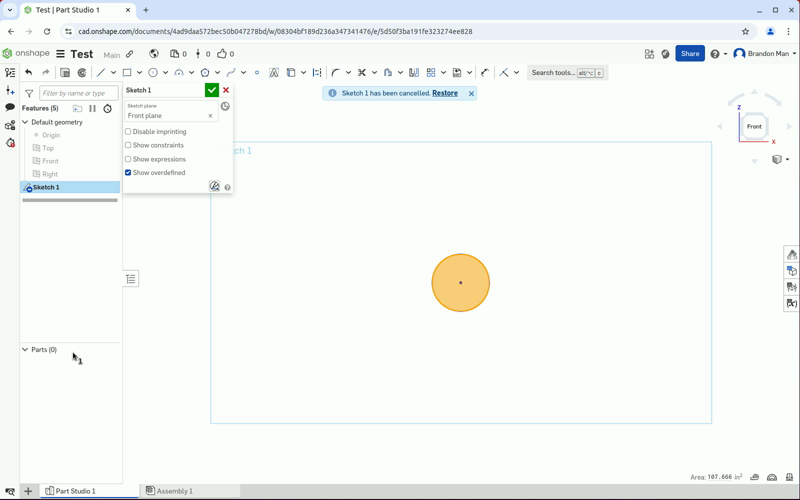
key(shift+y)
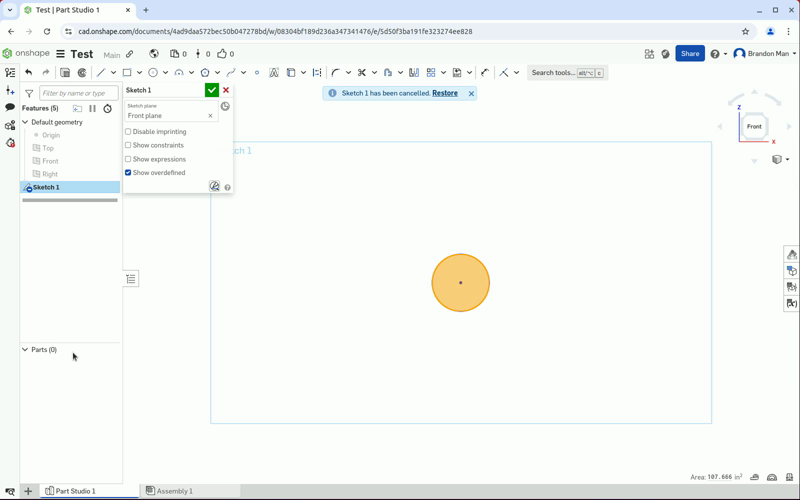
key(shift+e)
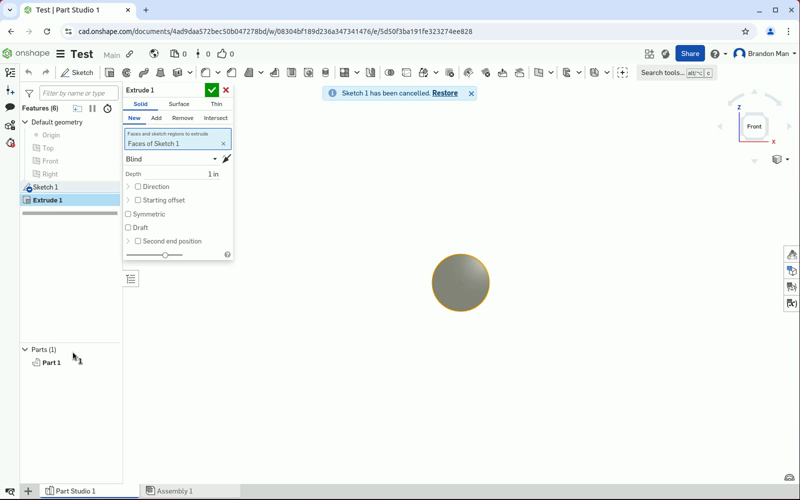
mouse_move(143, 106)
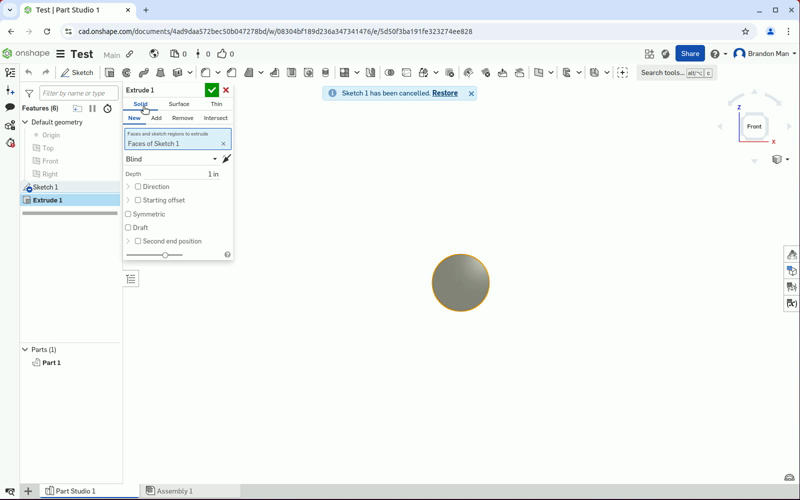
click(143, 106)
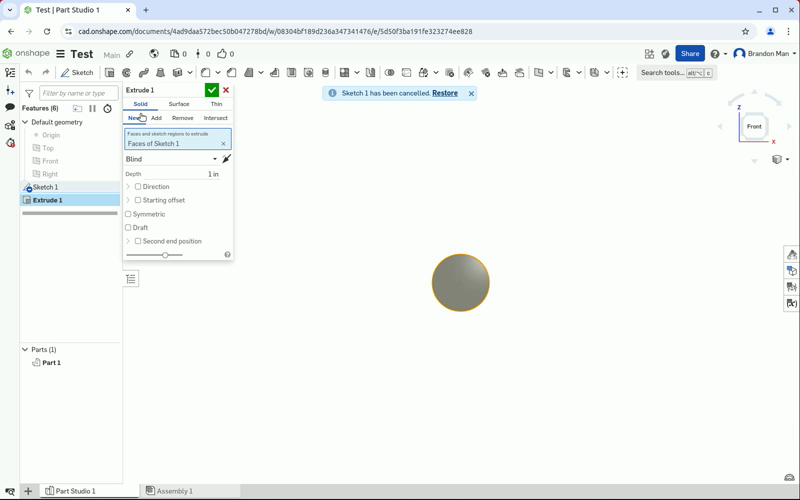
mouse_move(137, 120)
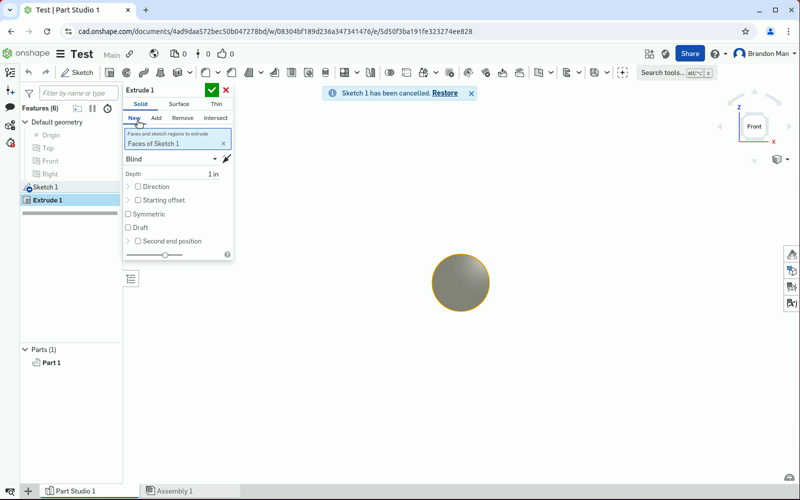
click(137, 120)
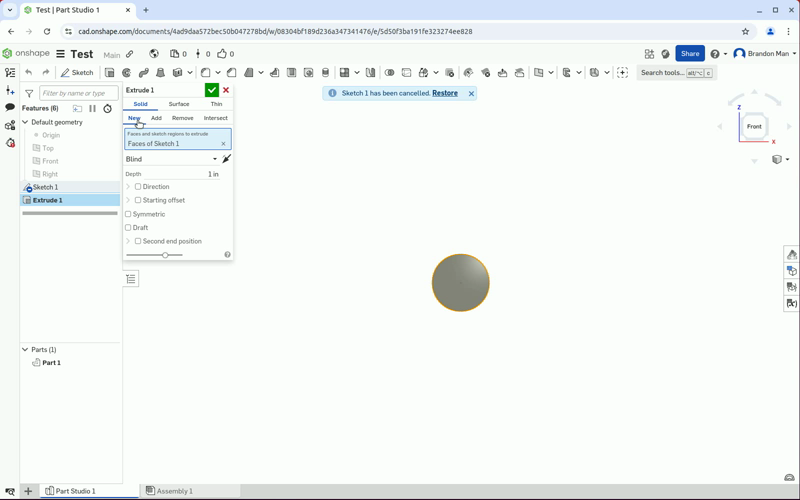
key(tab, 4)
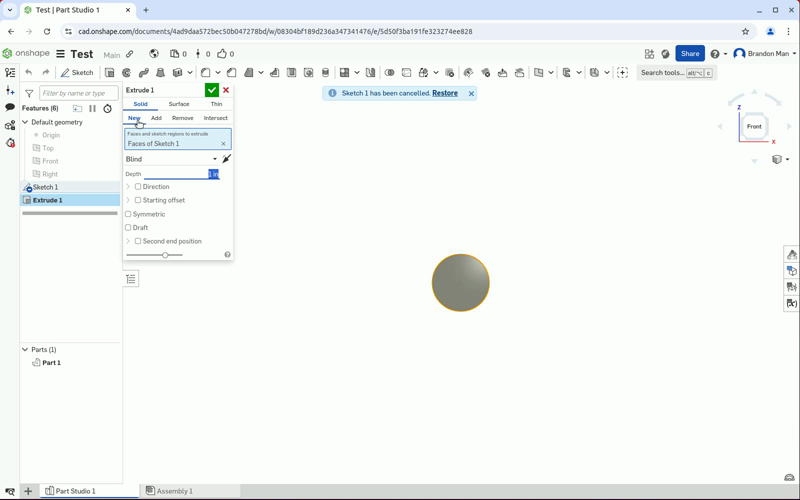
text(23.108)
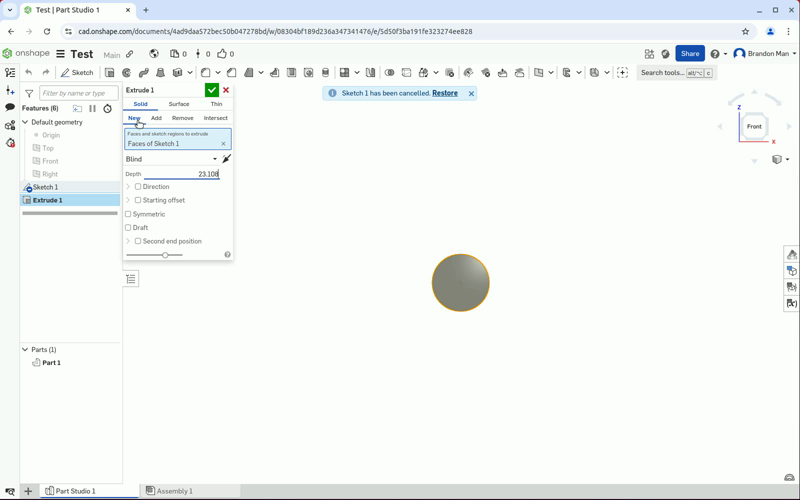
key(enter)
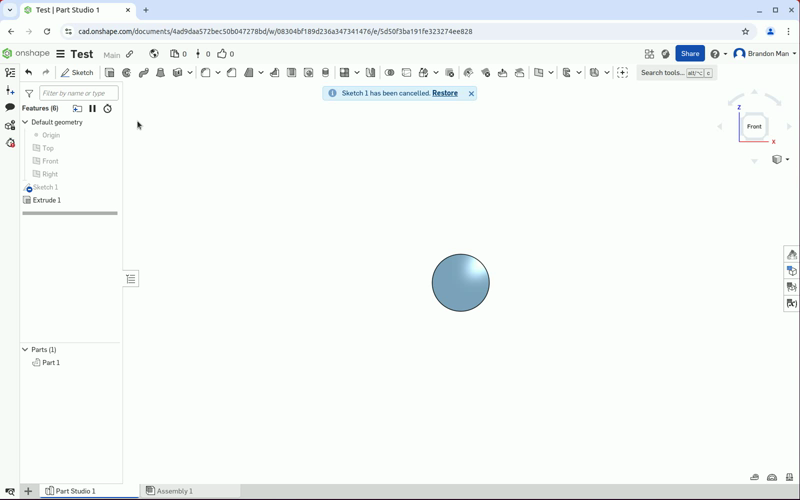
key(shift+h)
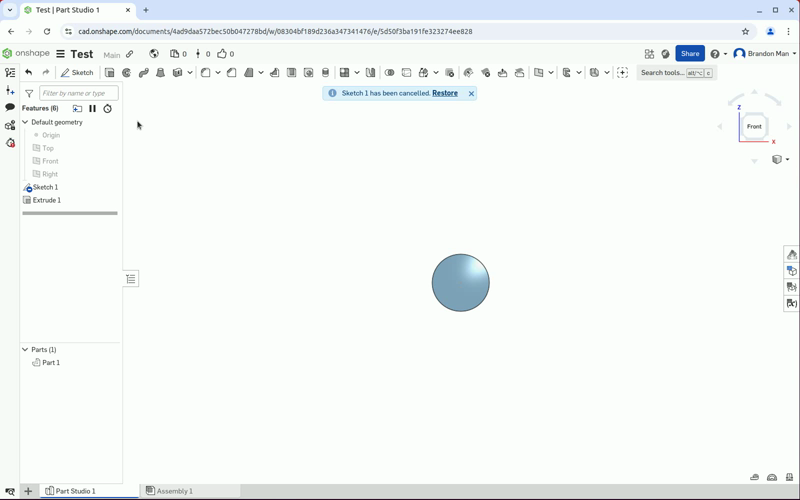
key(shift+h)
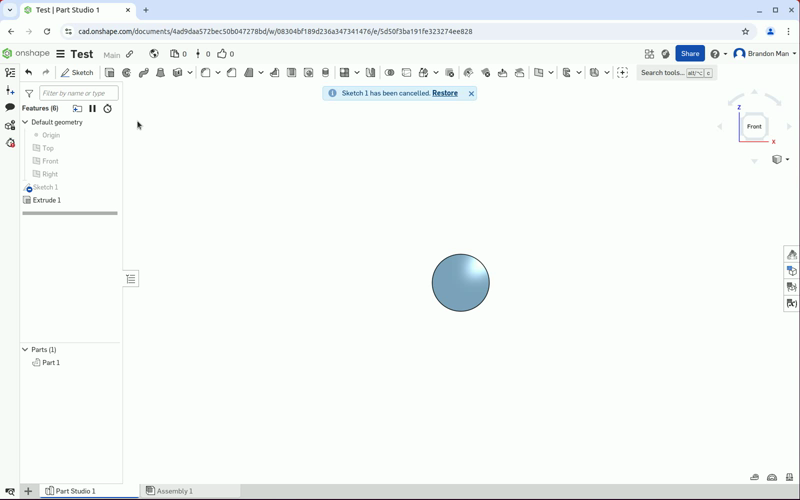
mouse_move(73, 189)
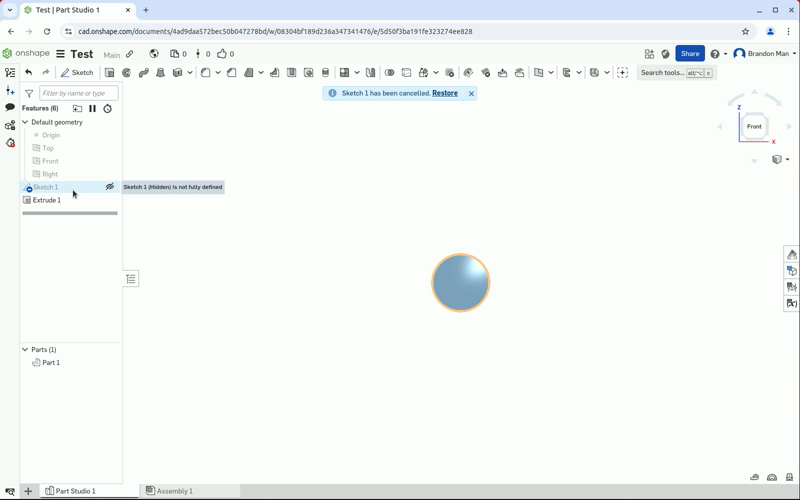
click(73, 189)
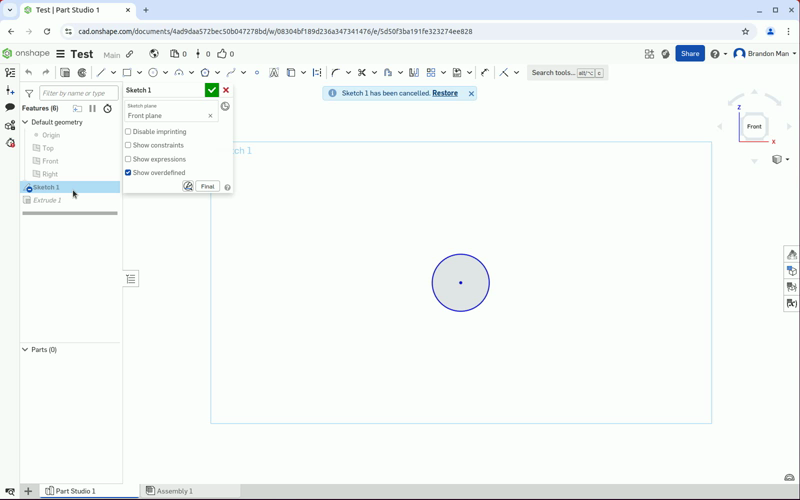
mouse_move(229, 92)
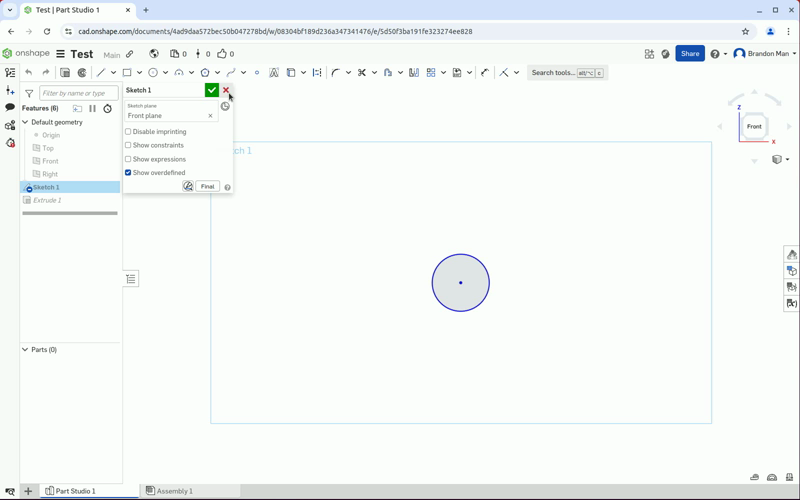
click(229, 92)
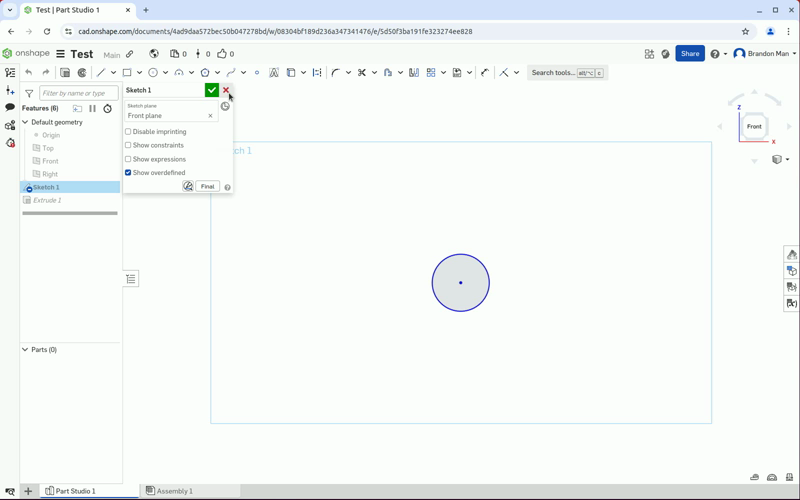
key(shift+s)
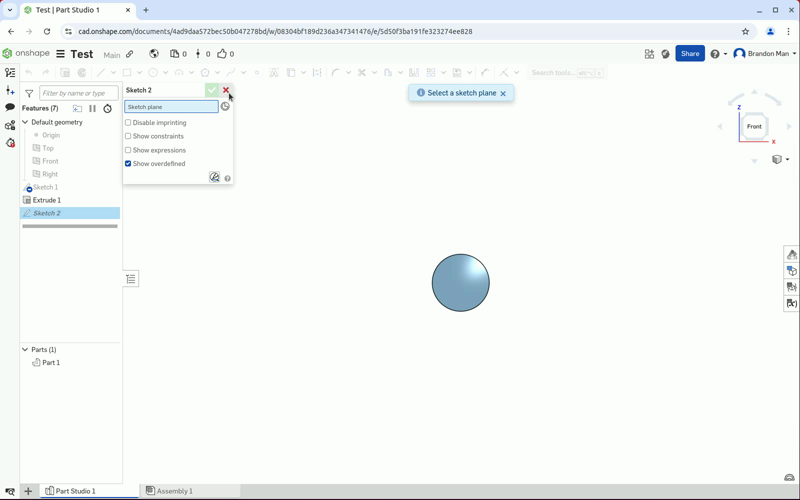
mouse_move(73, 163)
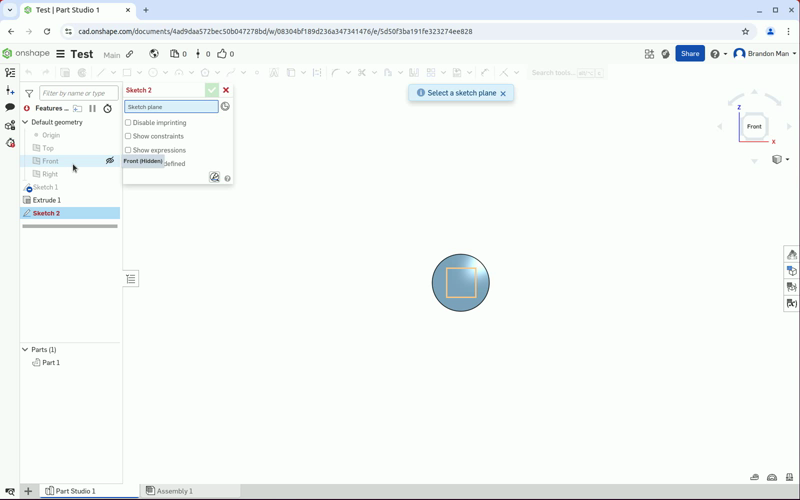
click(73, 163)
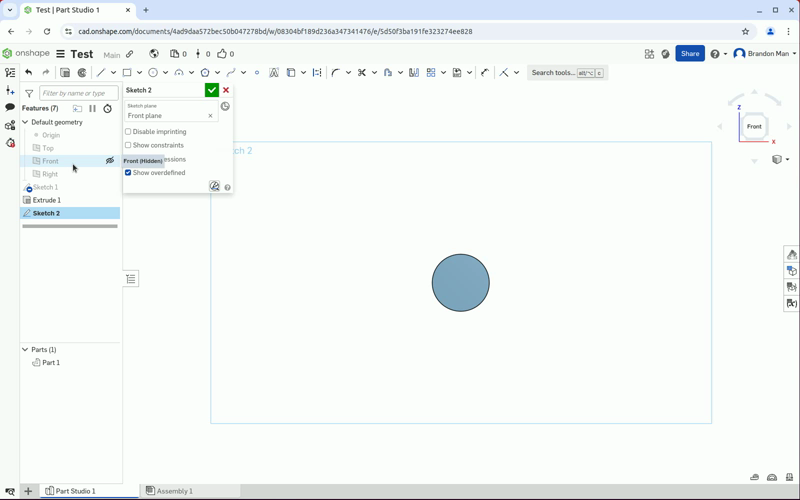
mouse_move(73, 352)
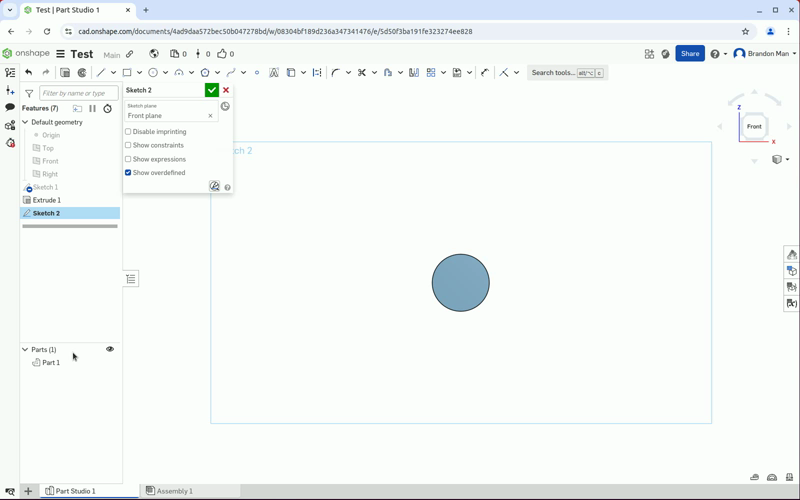
key(y)
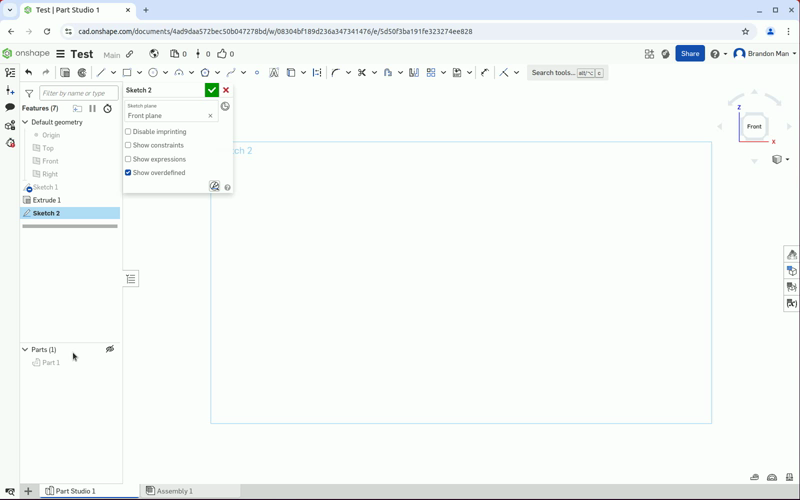
key(c)
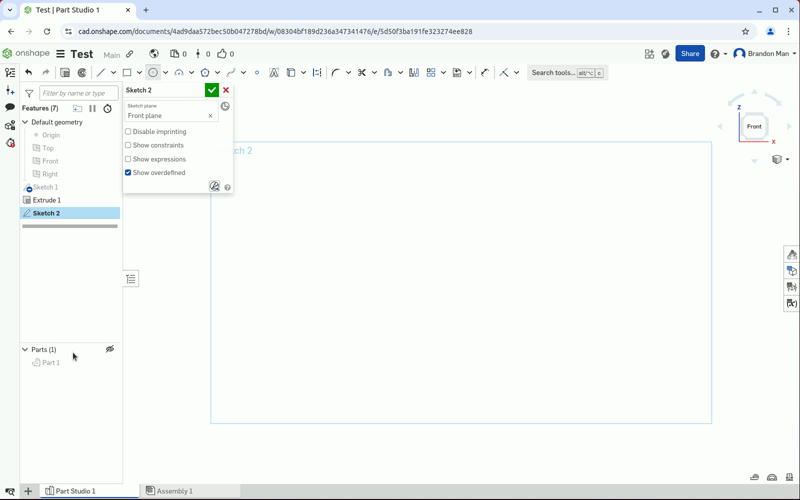
key_down(shift)
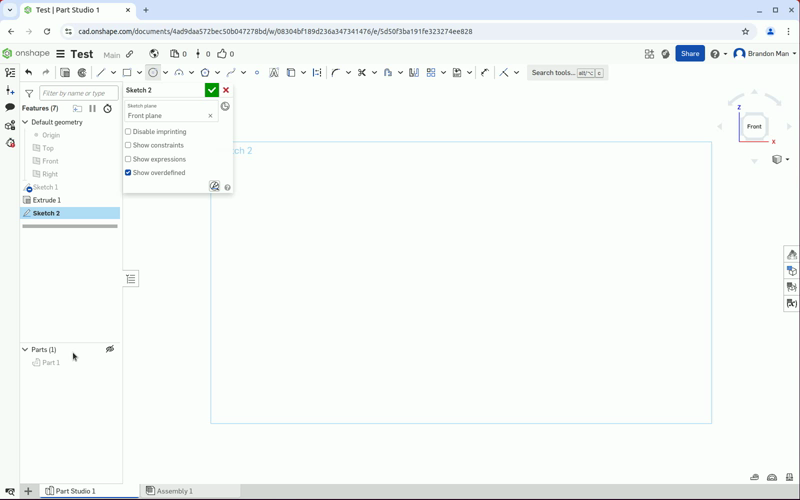
mouse_move(460, 282)
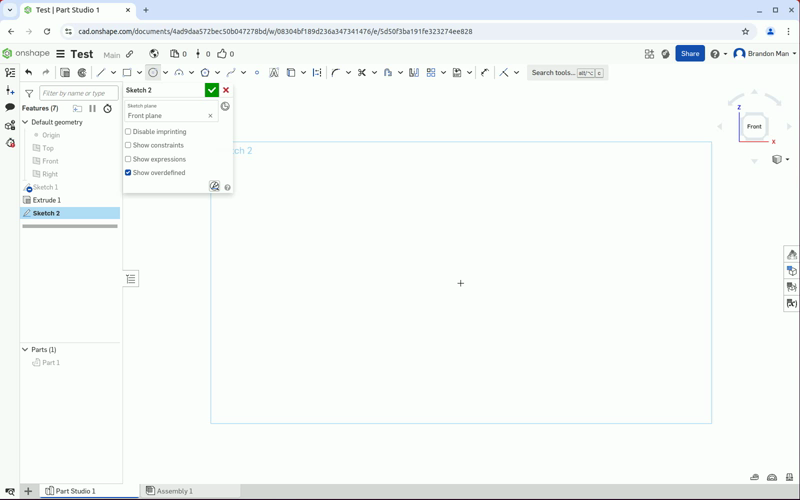
click(460, 282)
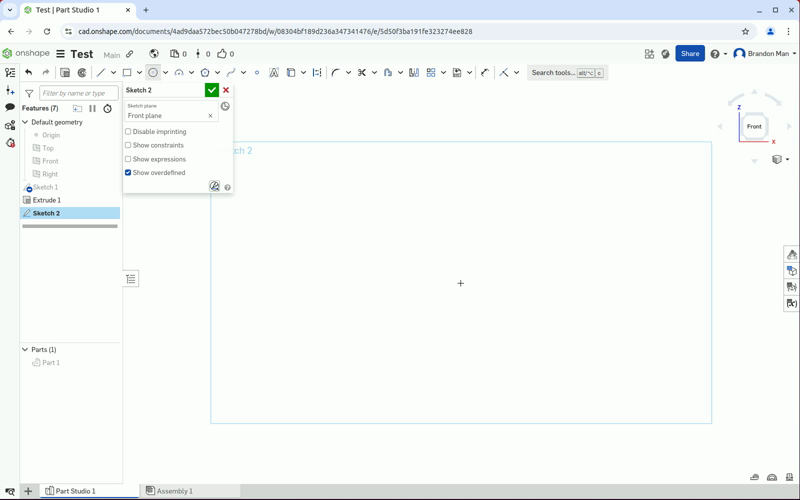
key_up(shift)
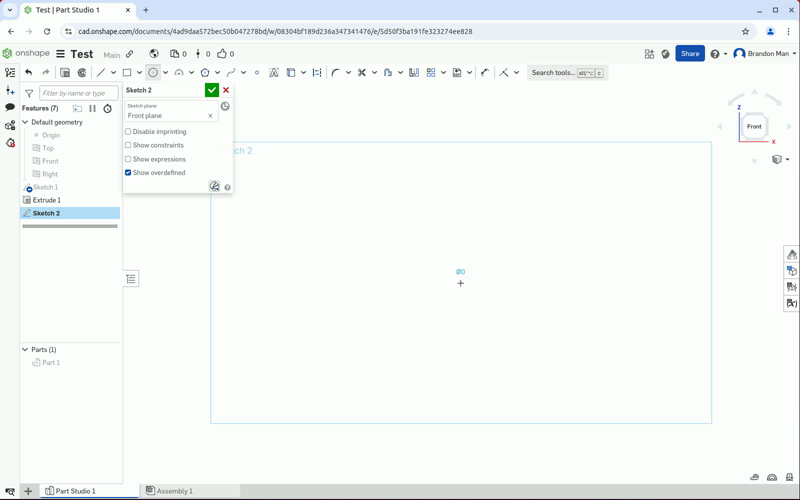
mouse_move(489, 282)
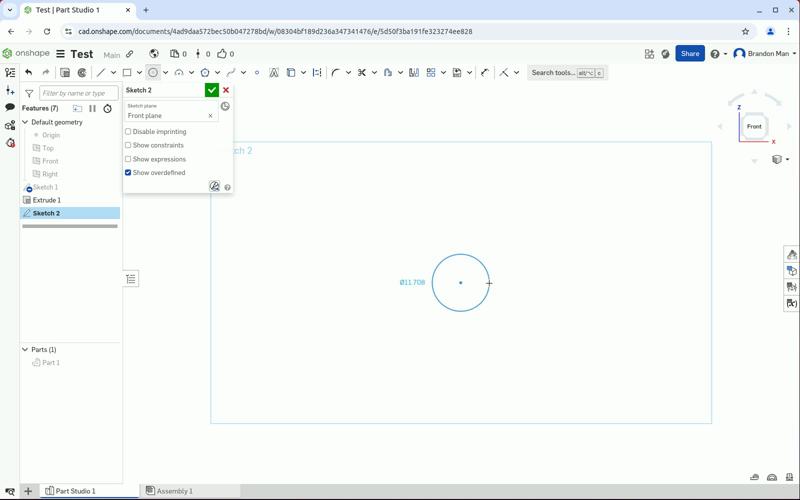
click(489, 282)
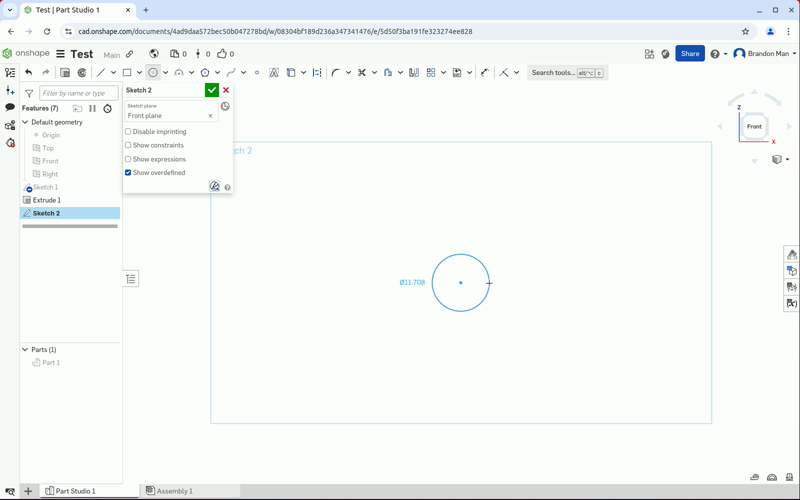
key(esc)
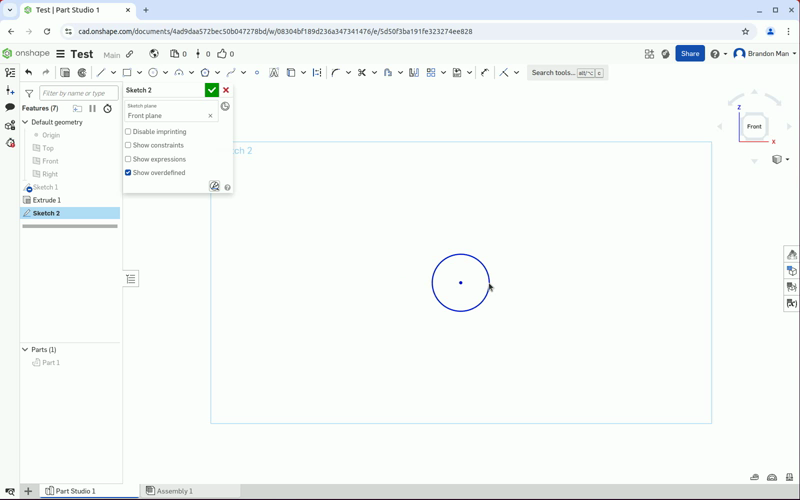
mouse_move(443, 300)
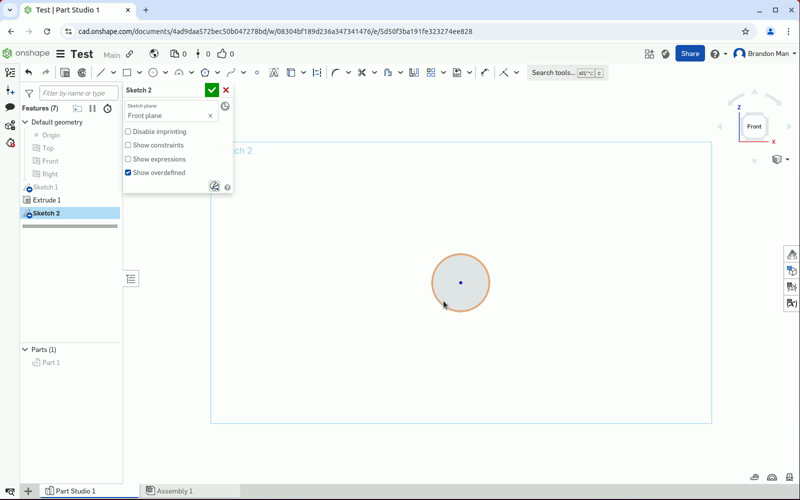
click(443, 300)
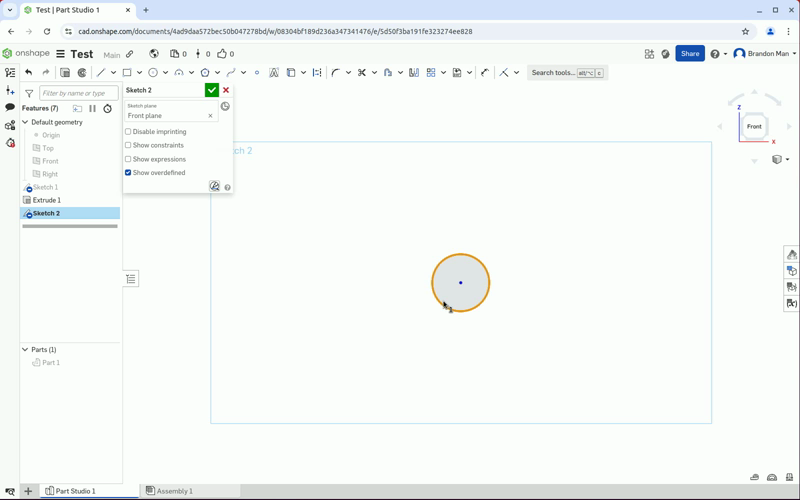
mouse_move(73, 352)
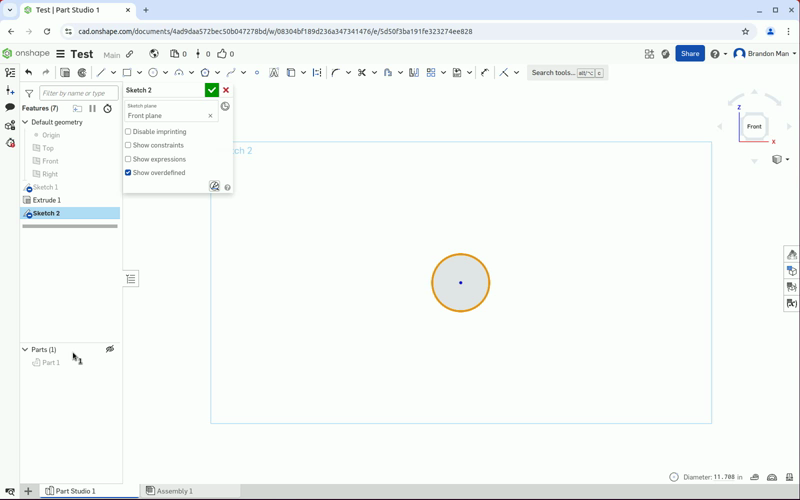
key(shift+y)
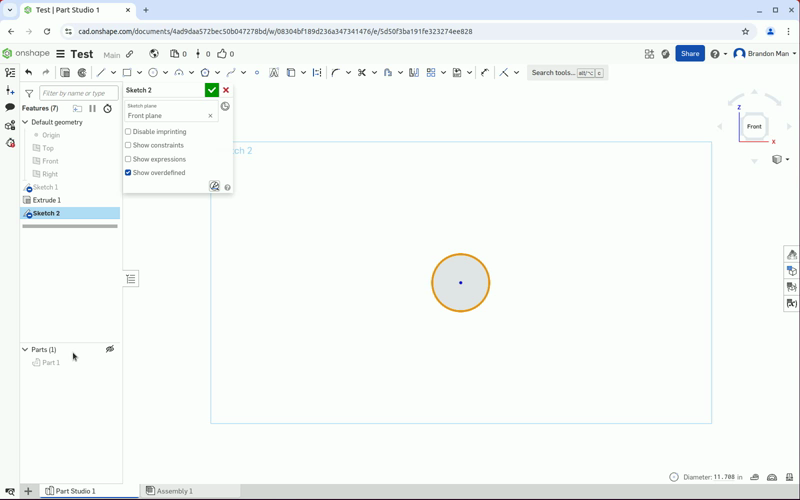
key(shift+e)
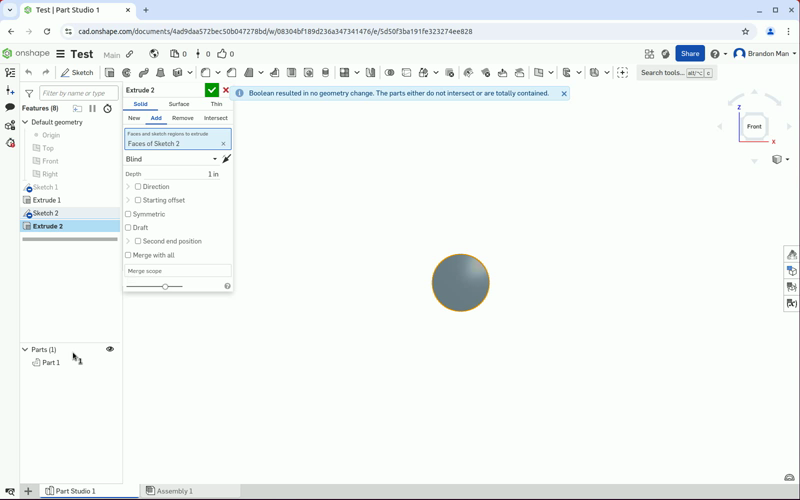
mouse_move(143, 106)
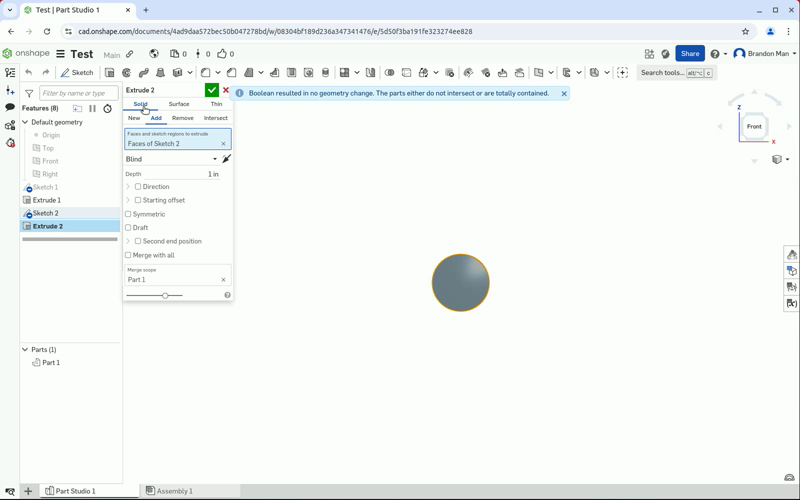
click(143, 106)
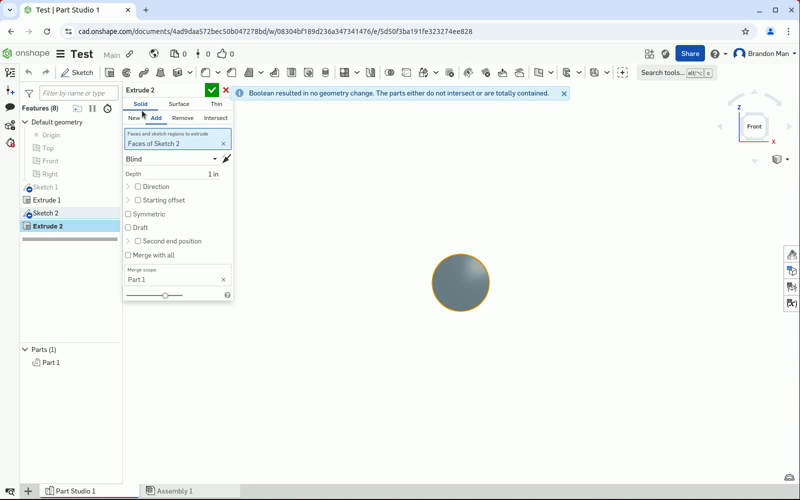
mouse_move(137, 120)
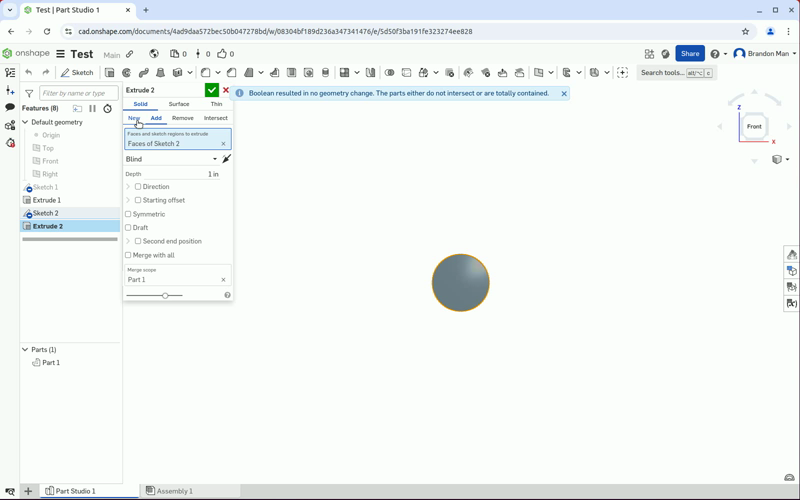
click(137, 120)
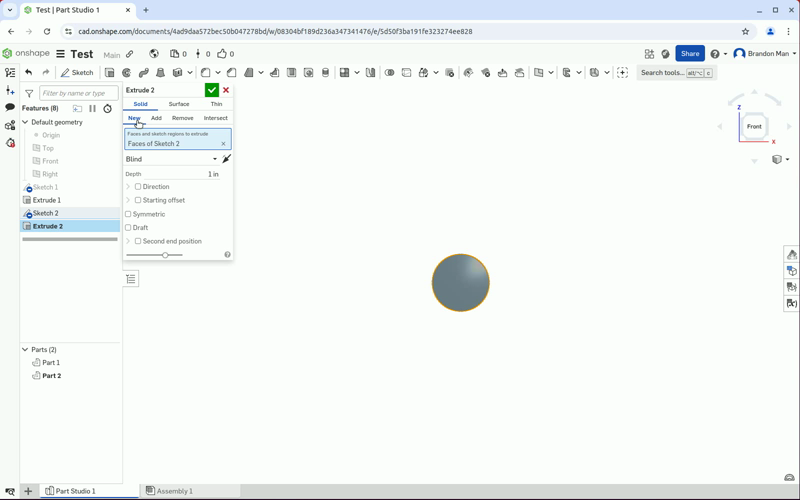
key(tab, 4)
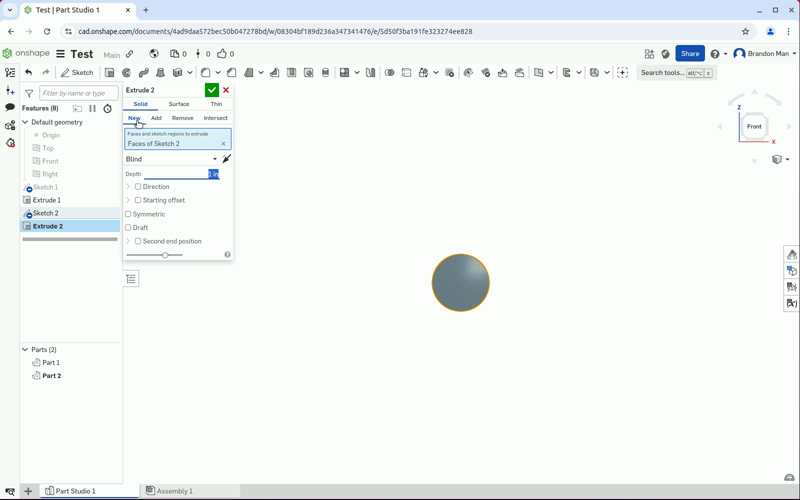
text(23.108)
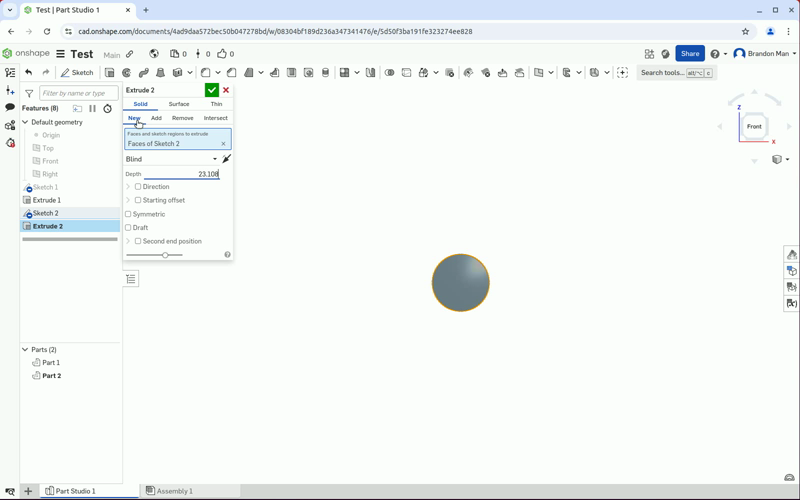
key(enter)
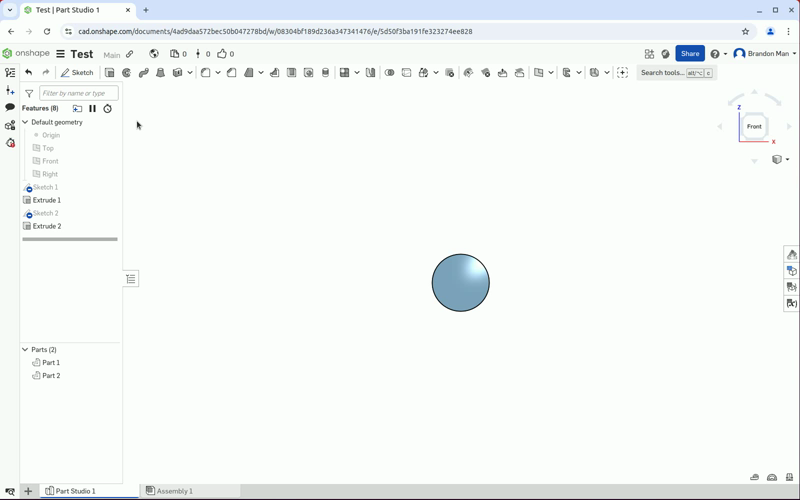
key(shift+h)
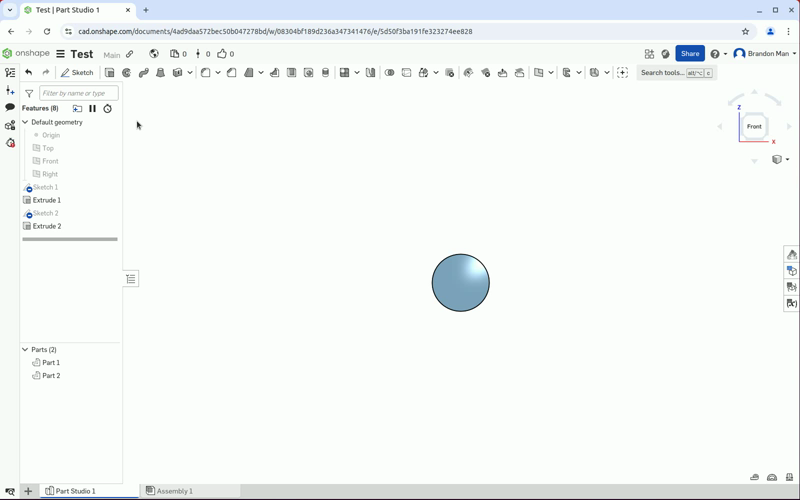
key(shift+h)
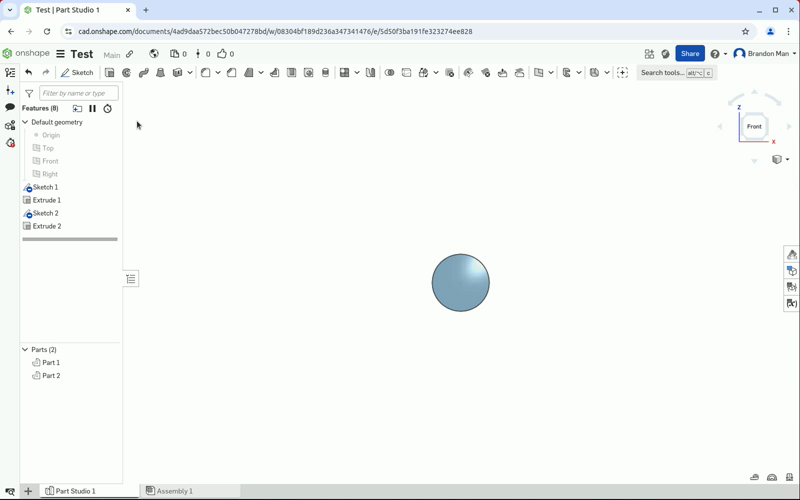
key(shift+7)
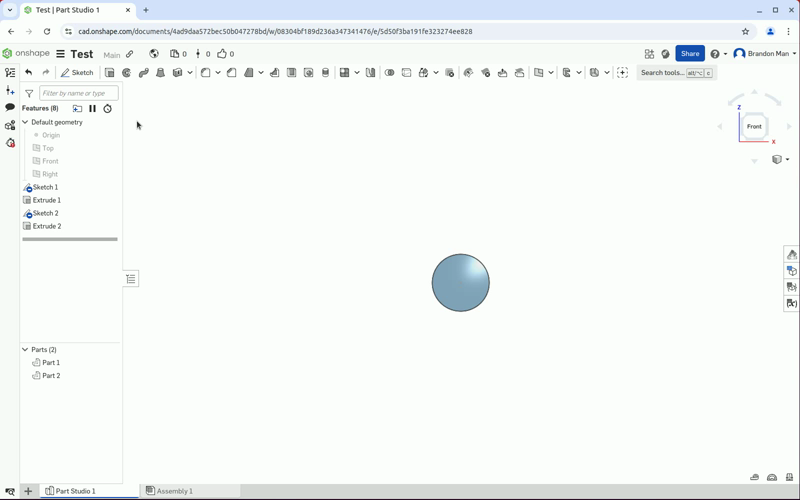
key(left, 2)
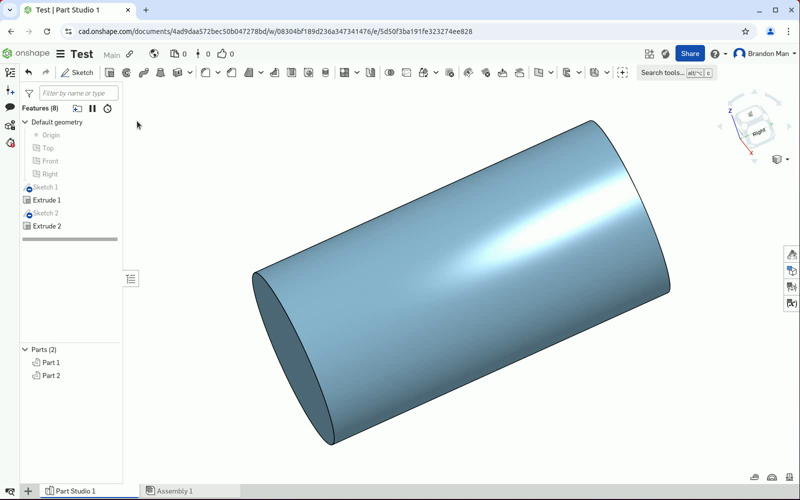
key(down, 2)
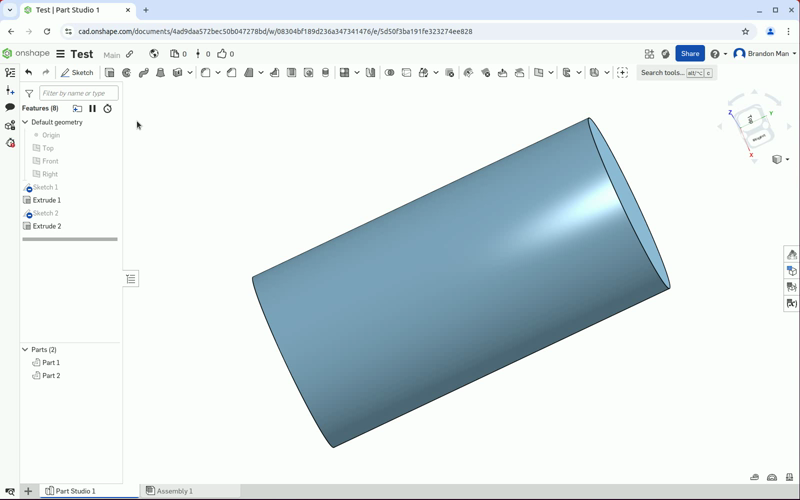
key(up, 2)
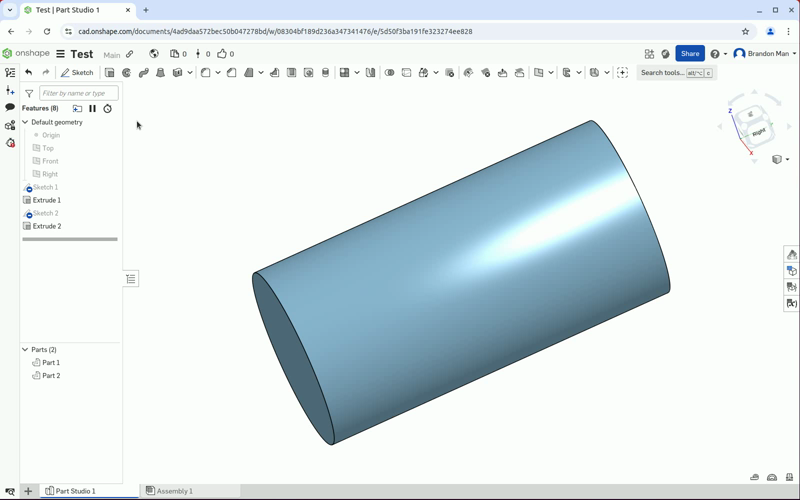
key(right, 2)
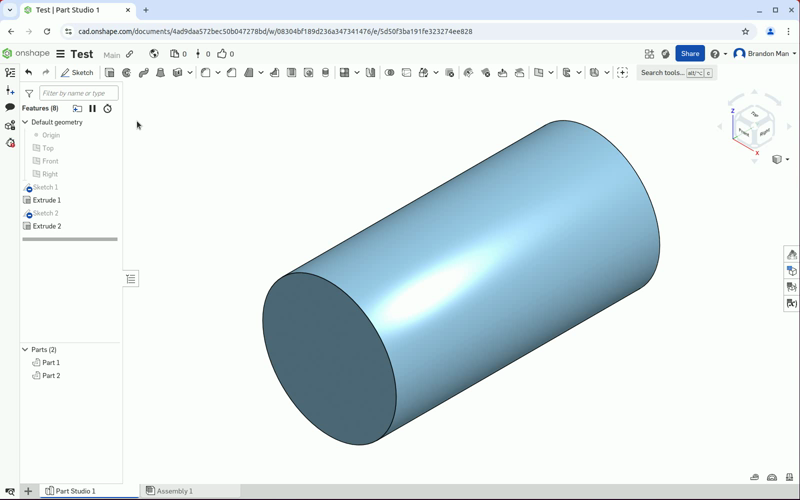
mouse_move(73, 189)
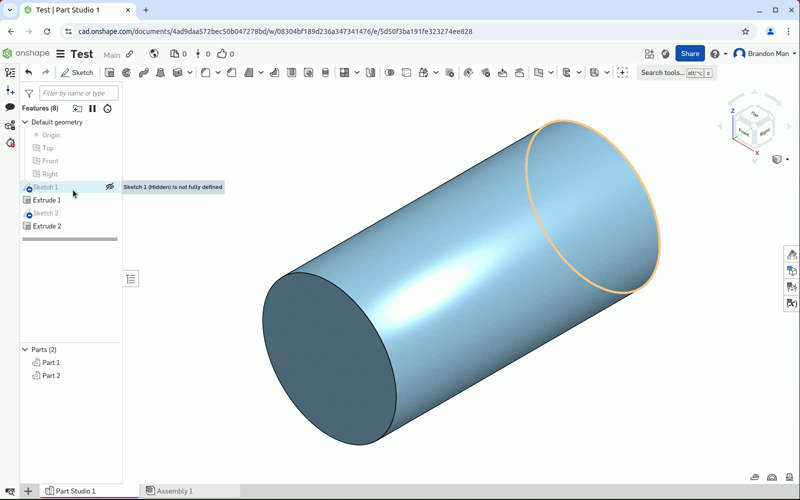
click(73, 189)